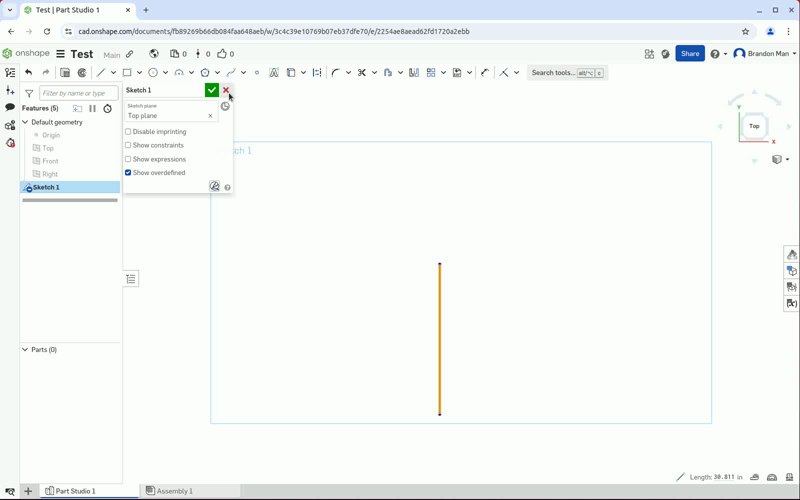
key(shift+h)
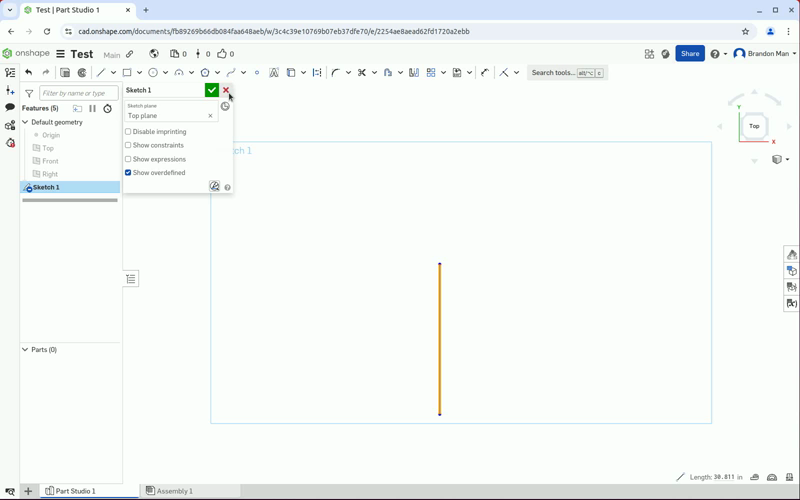
key(shift+s)
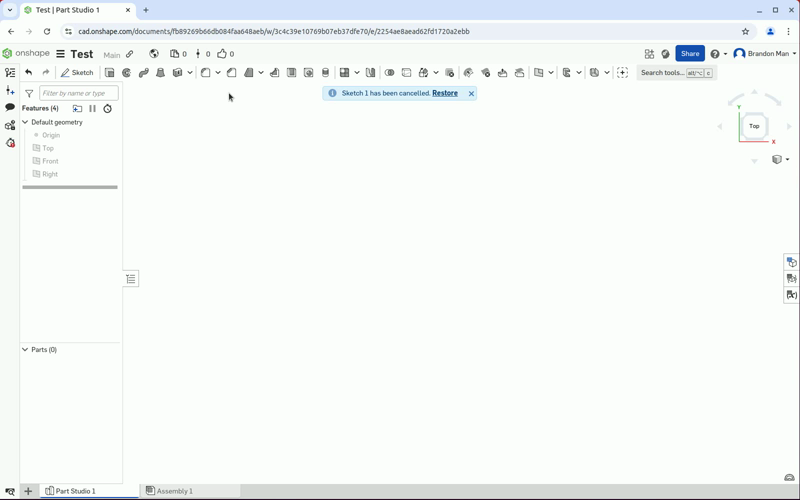
mouse_move(73, 150)
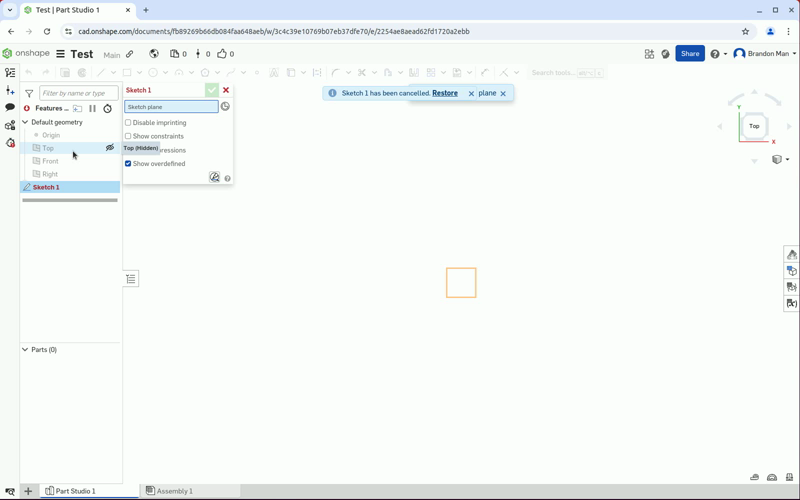
click(73, 150)
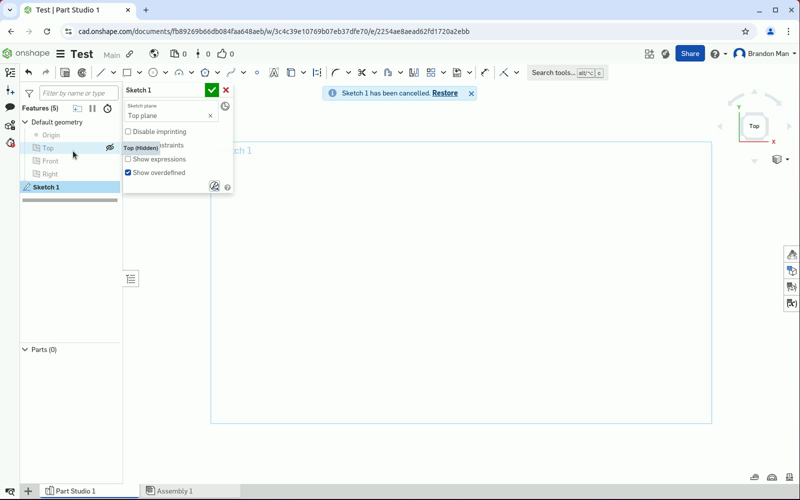
mouse_move(73, 352)
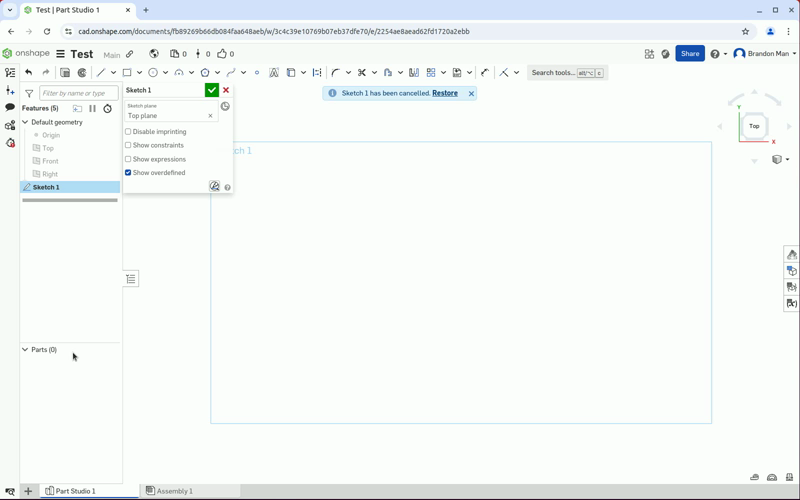
key(y)
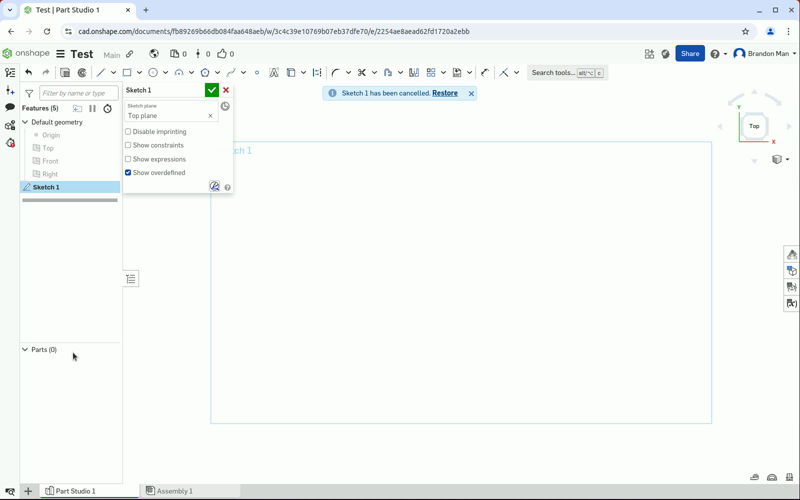
key(c)
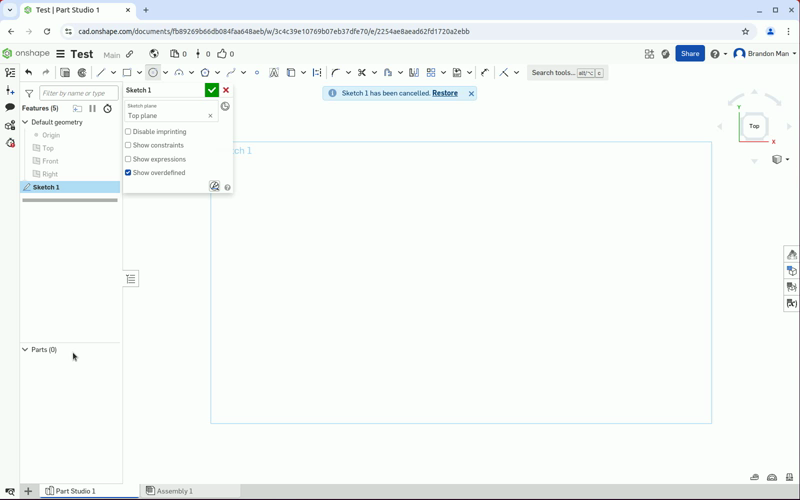
key_down(shift)
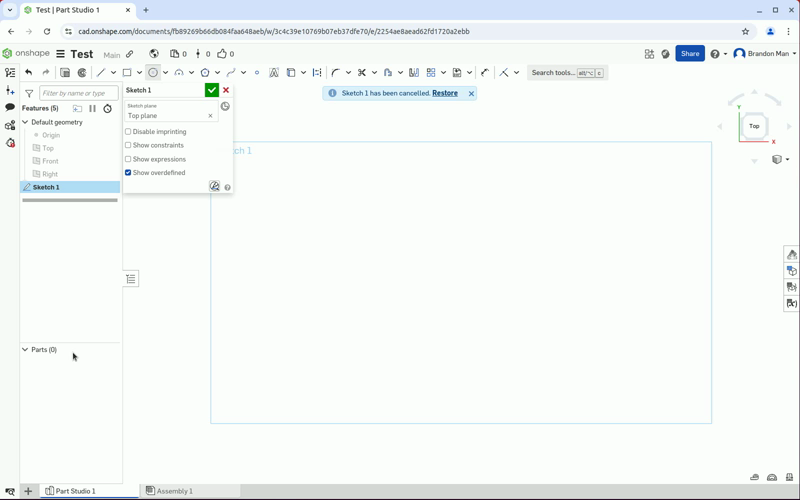
mouse_move(461, 282)
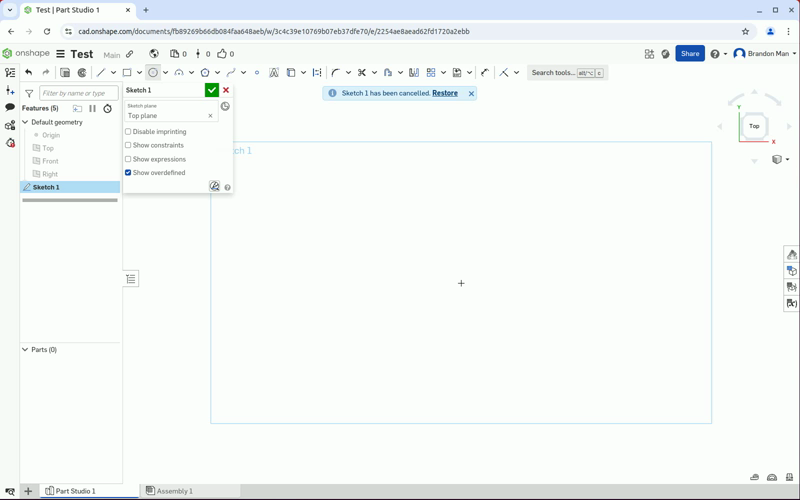
click(461, 282)
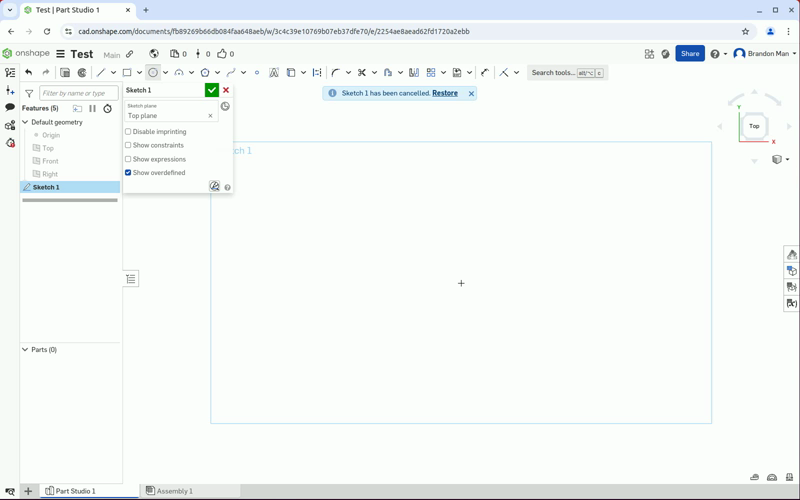
key_up(shift)
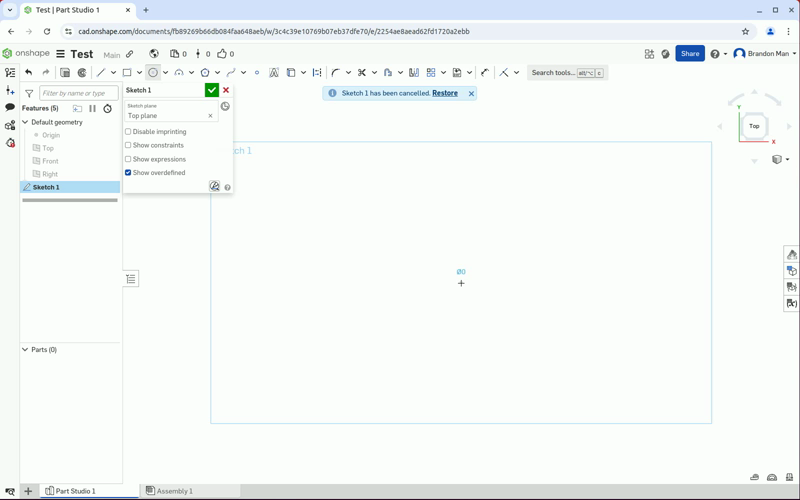
mouse_move(567, 282)
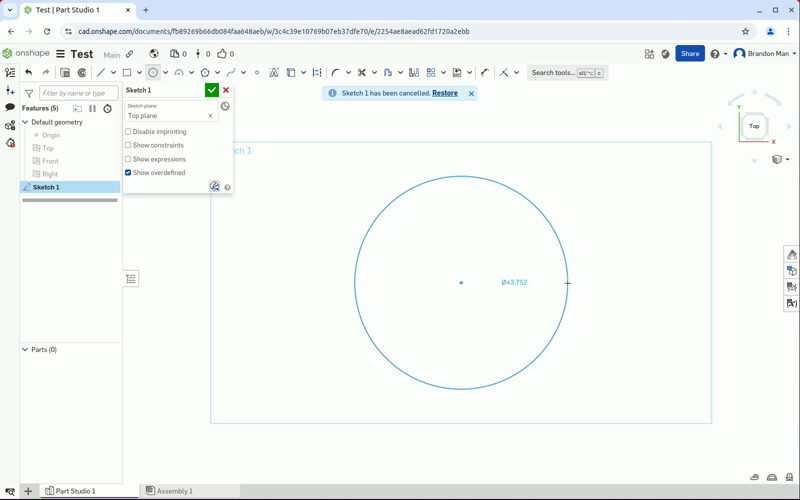
click(567, 282)
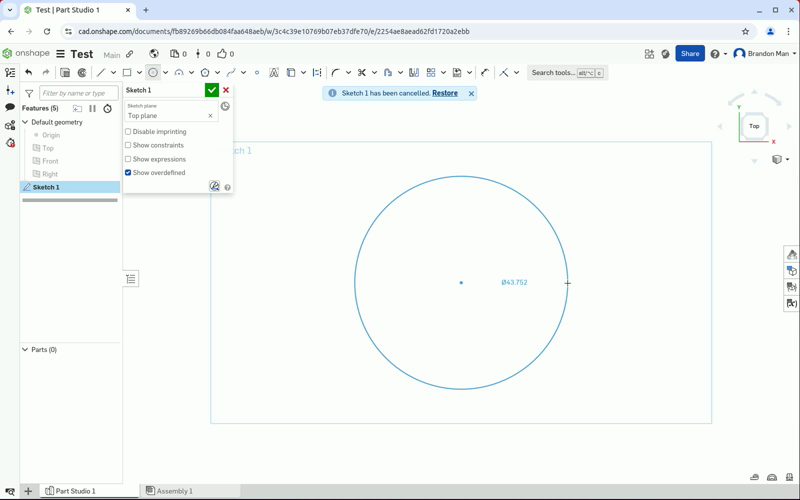
key(esc)
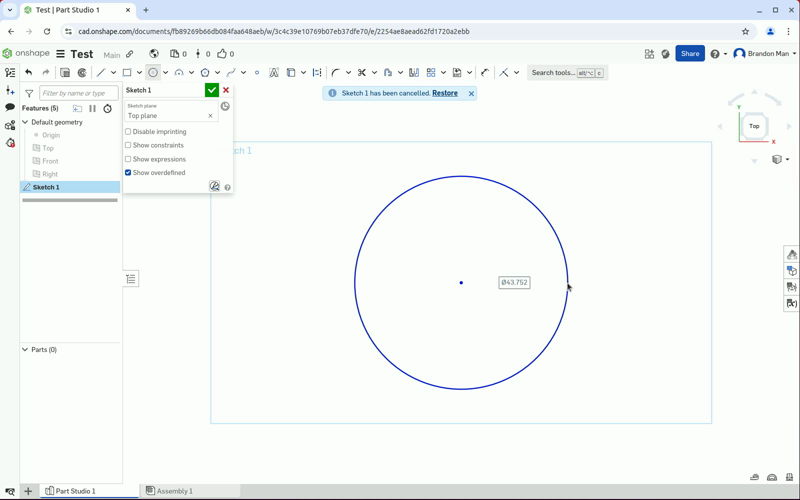
key(c)
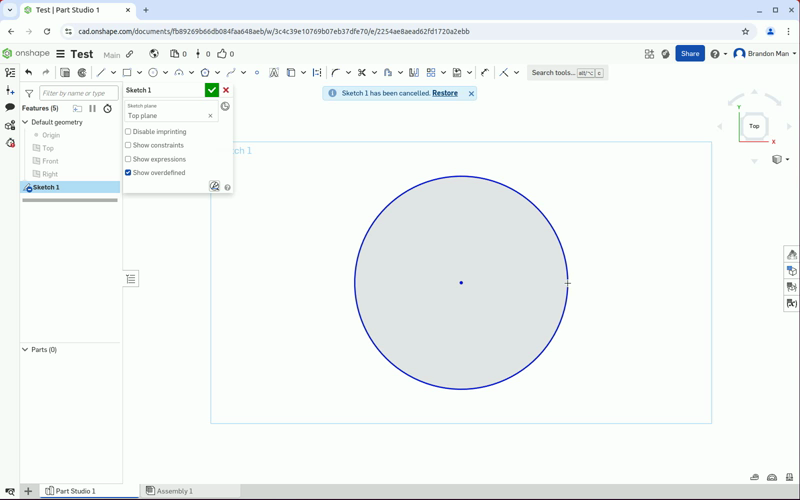
key_down(shift)
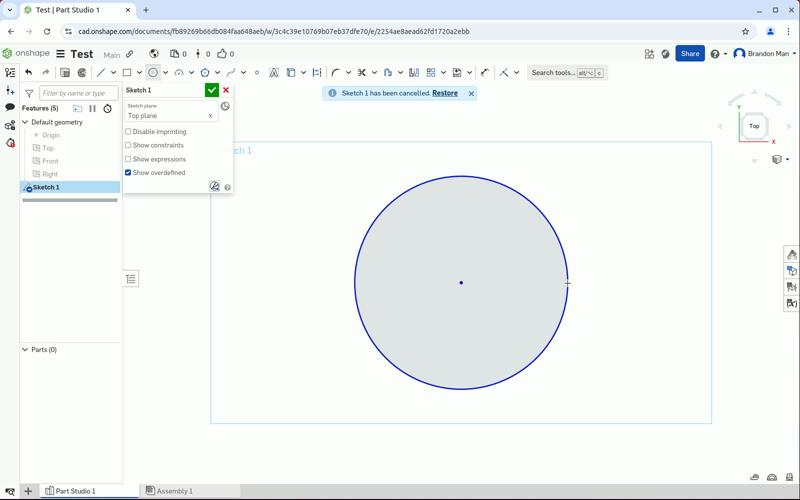
mouse_move(461, 282)
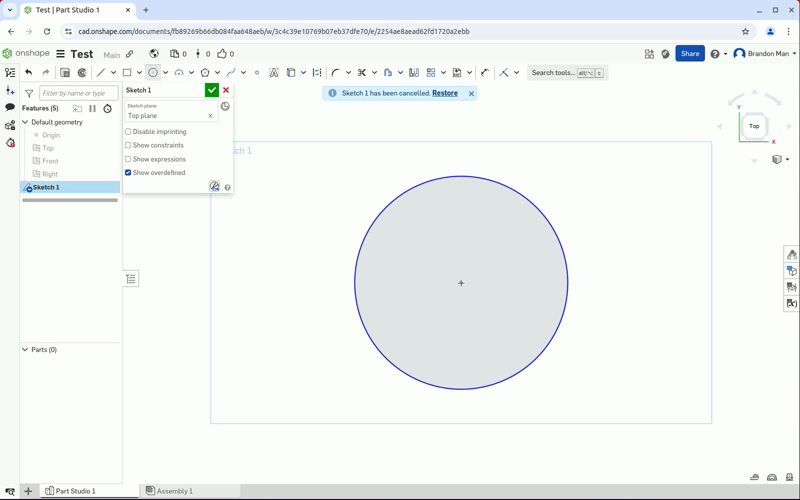
click(461, 282)
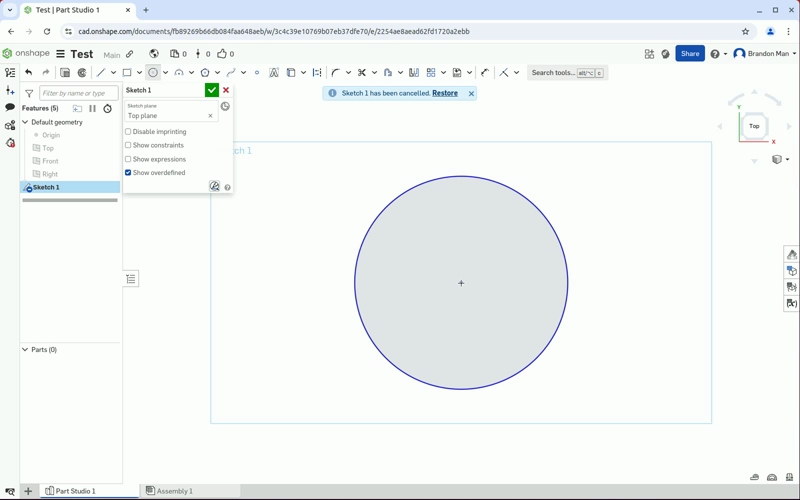
key_up(shift)
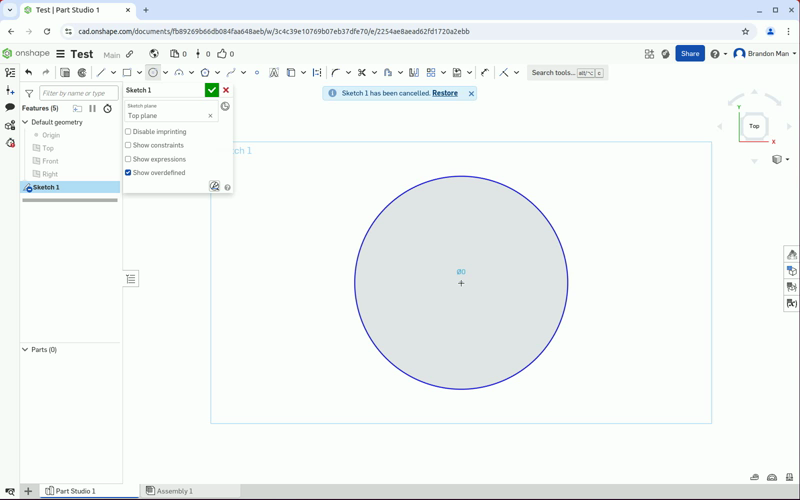
mouse_move(540, 282)
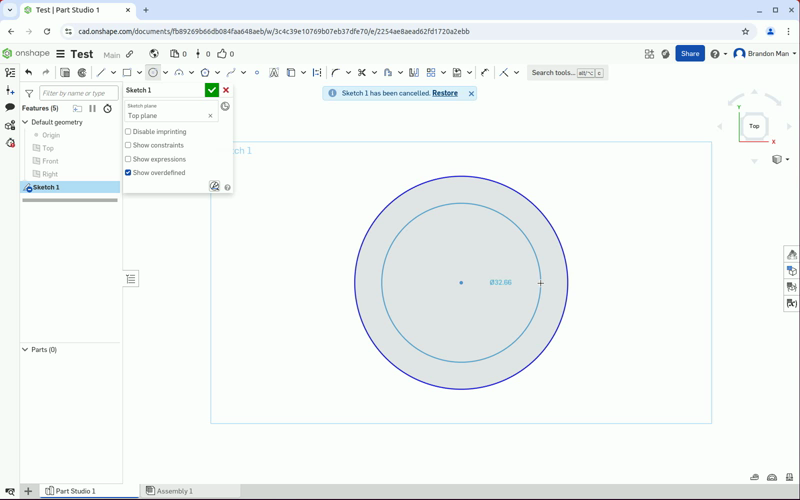
click(540, 282)
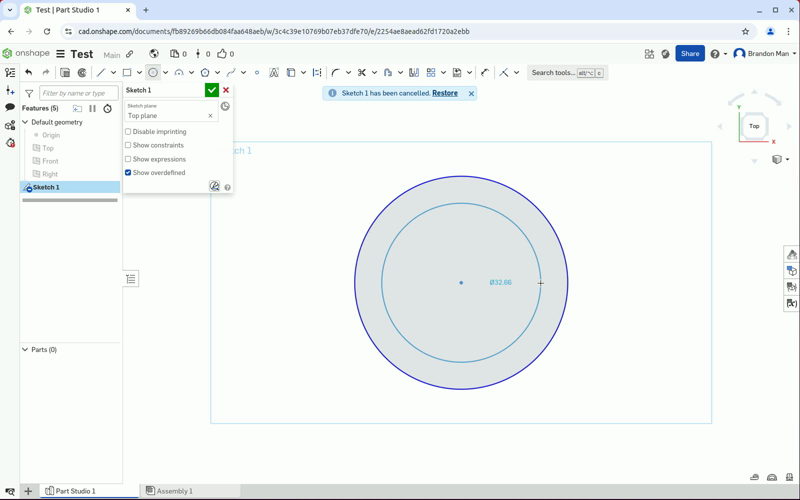
key(esc)
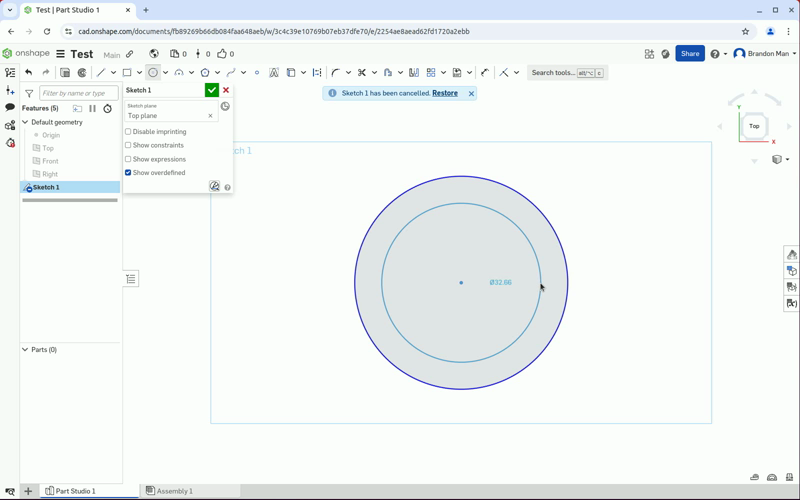
mouse_move(521, 211)
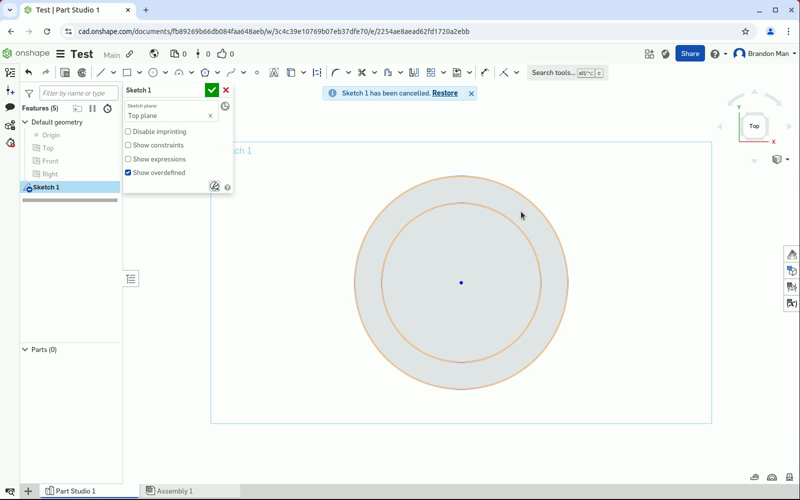
click(521, 211)
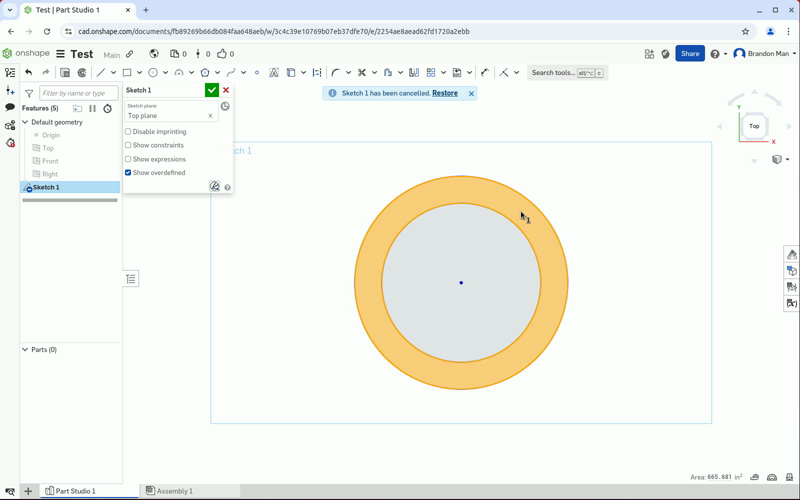
mouse_move(73, 352)
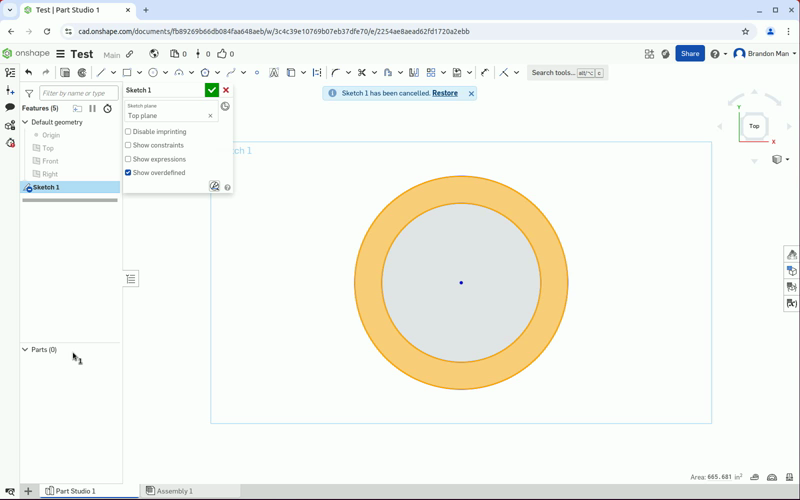
key(shift+y)
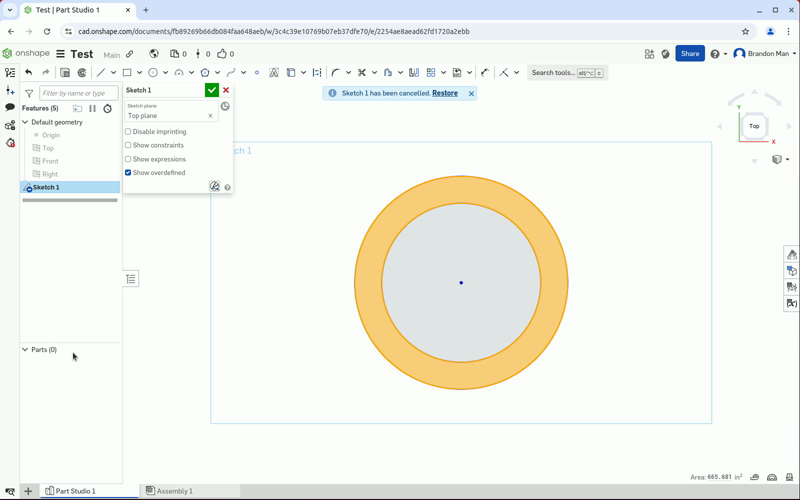
key(shift+e)
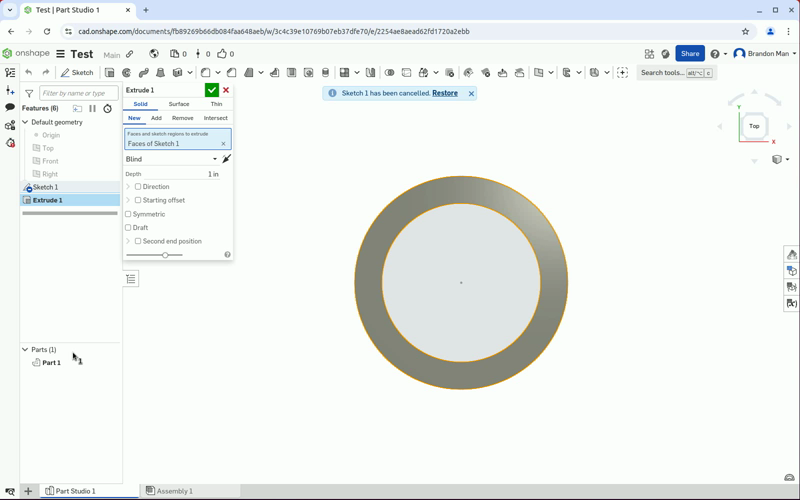
mouse_move(143, 106)
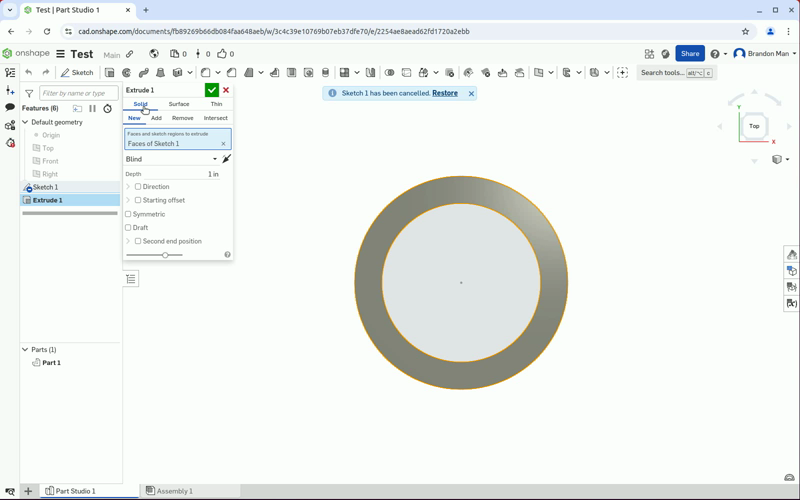
click(143, 106)
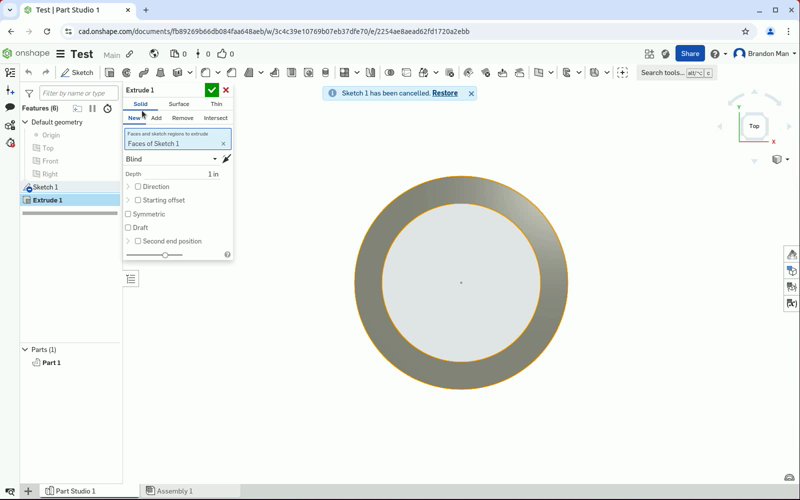
mouse_move(137, 120)
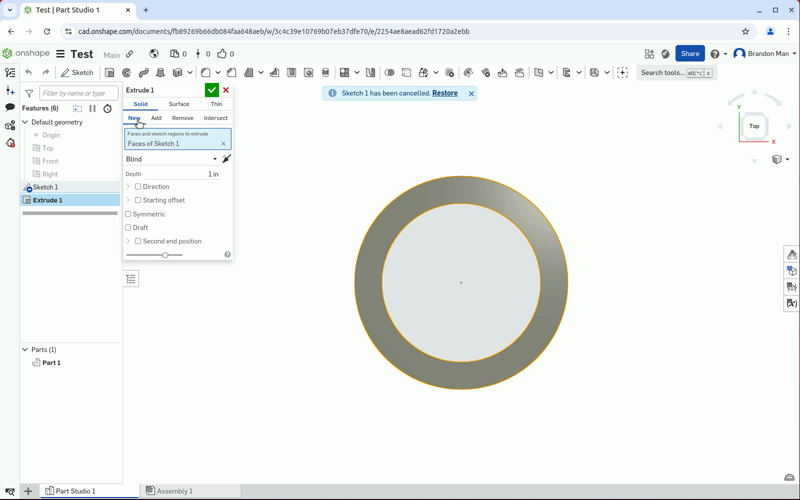
click(137, 120)
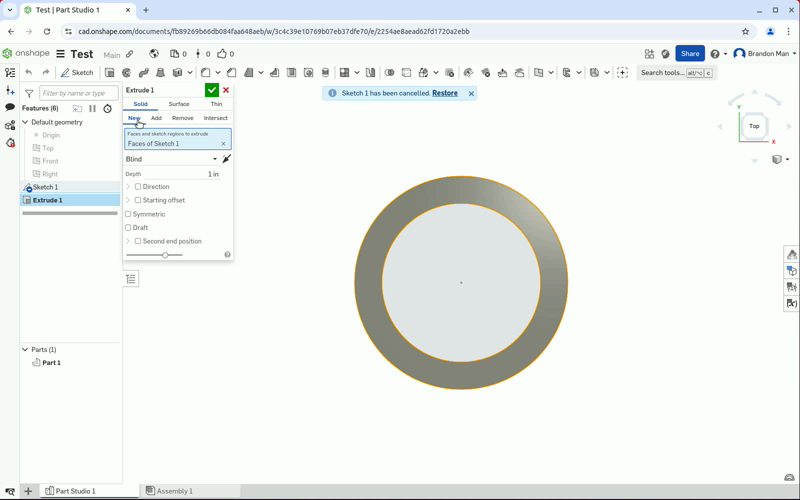
key(tab, 4)
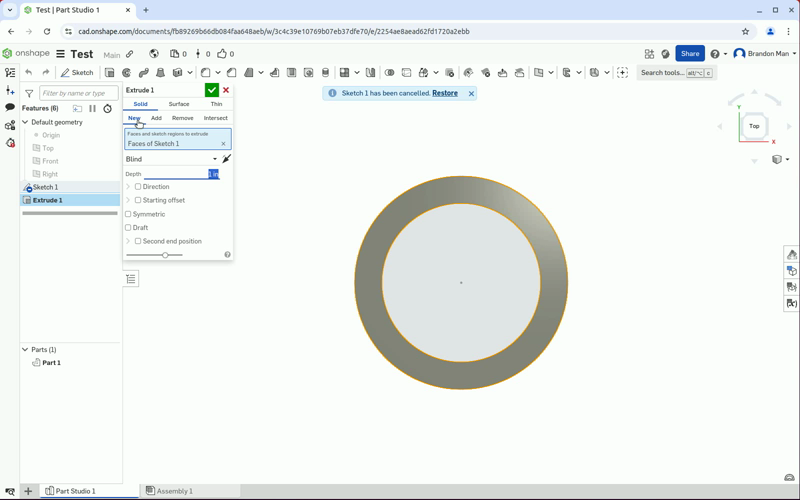
text(4.333)
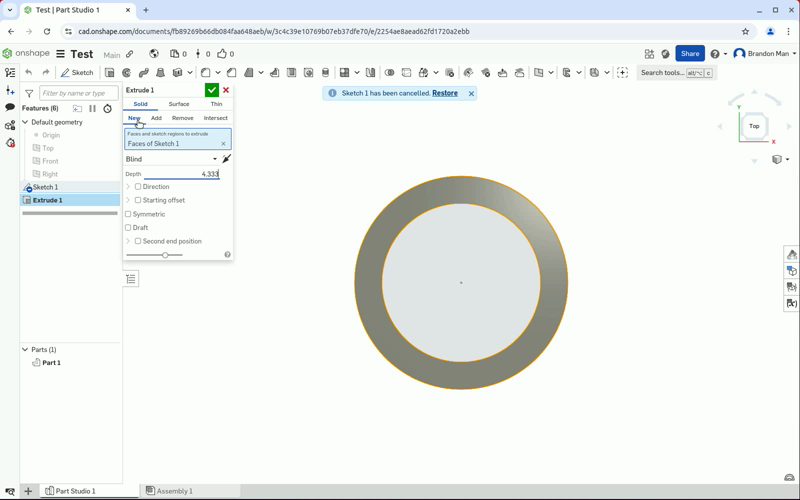
key(enter)
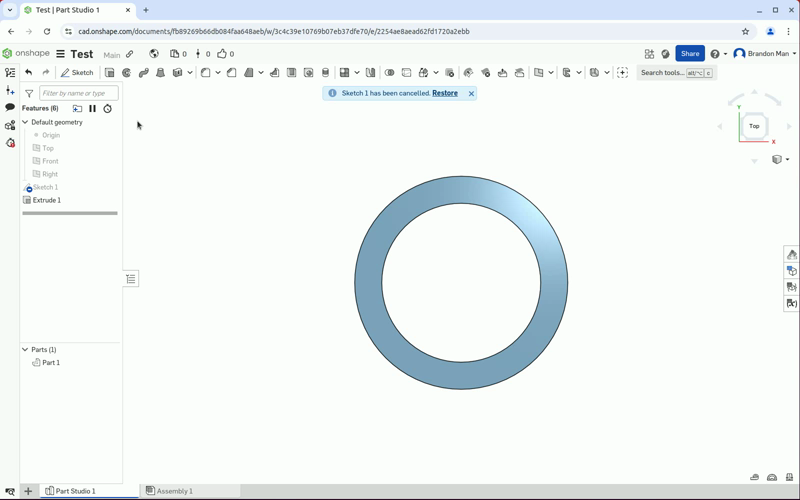
key(shift+h)
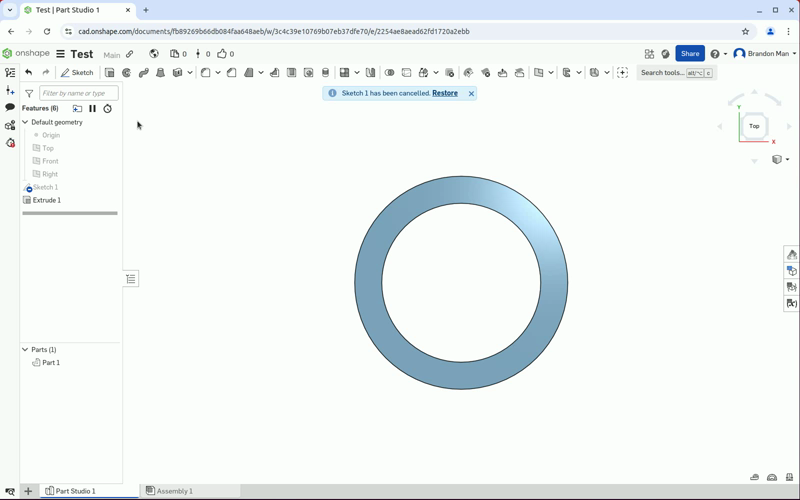
key(shift+h)
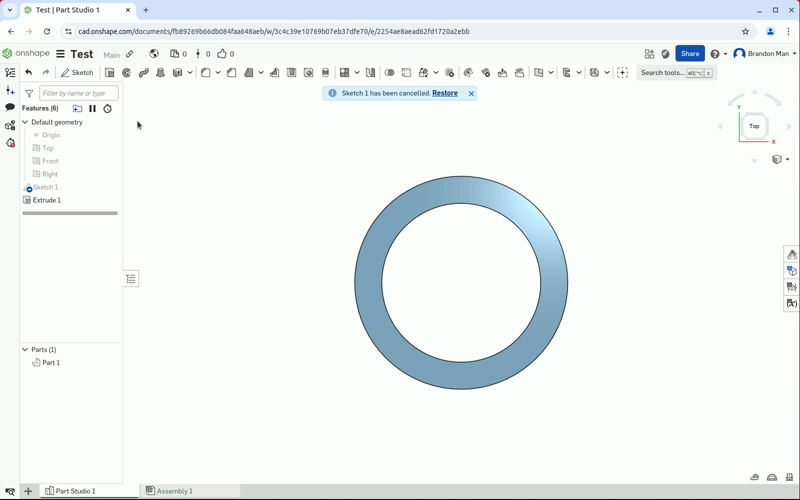
mouse_move(73, 189)
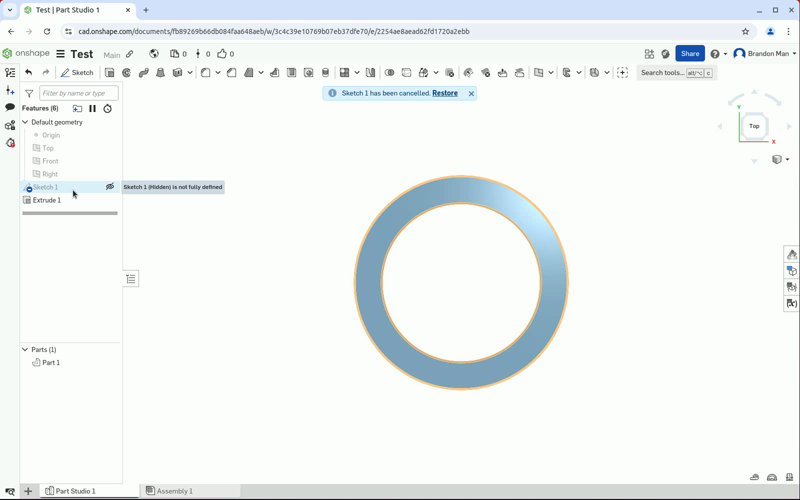
click(73, 189)
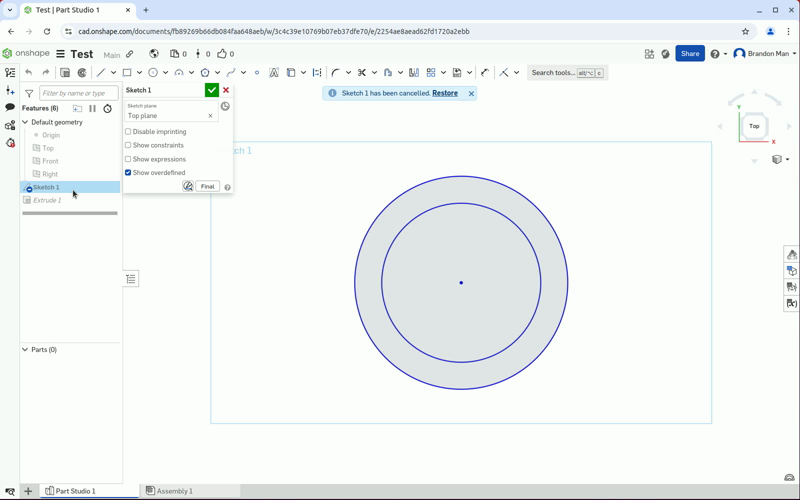
mouse_move(229, 92)
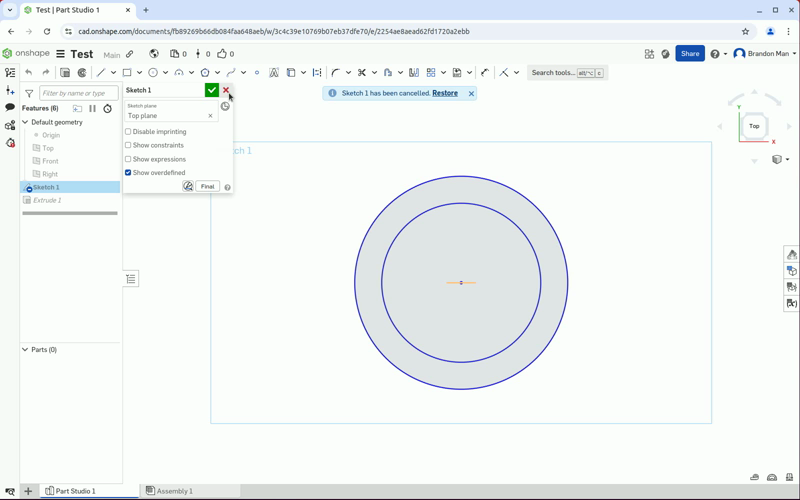
click(229, 92)
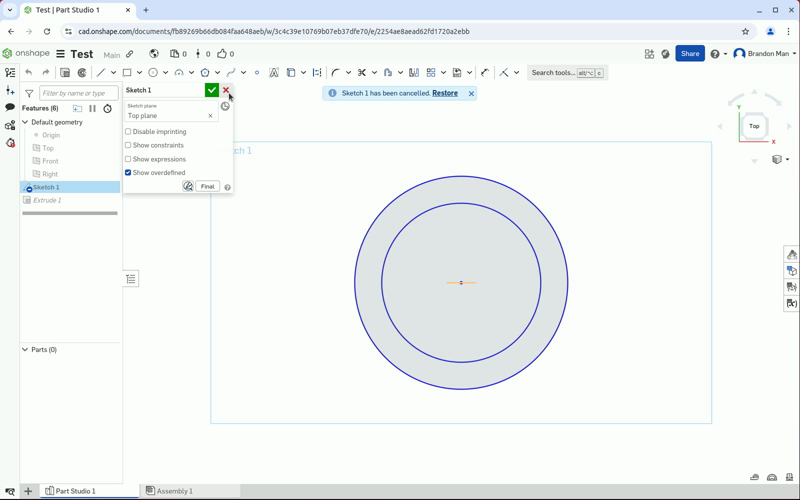
key(shift+s)
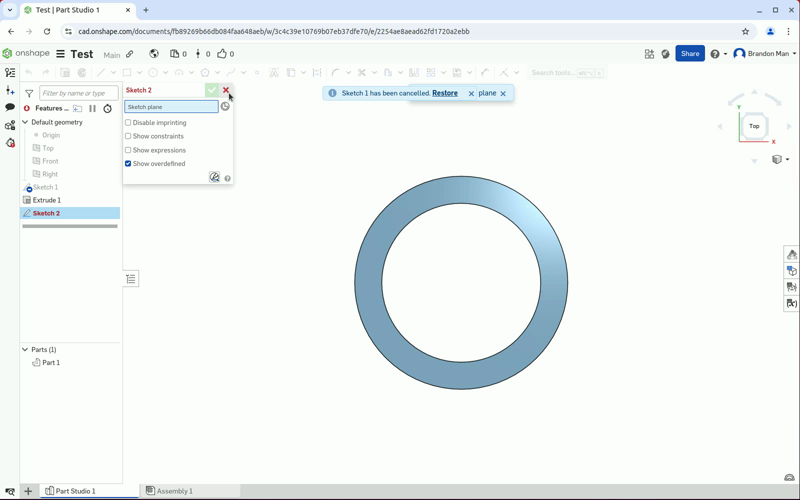
mouse_move(73, 150)
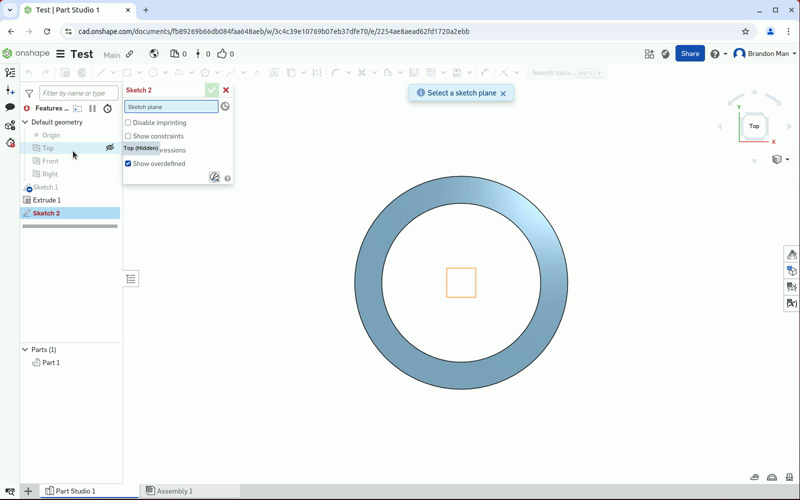
click(73, 150)
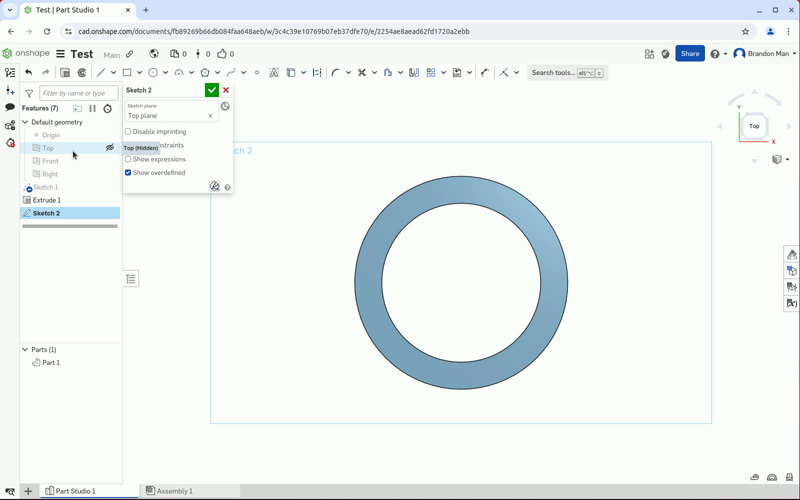
mouse_move(73, 352)
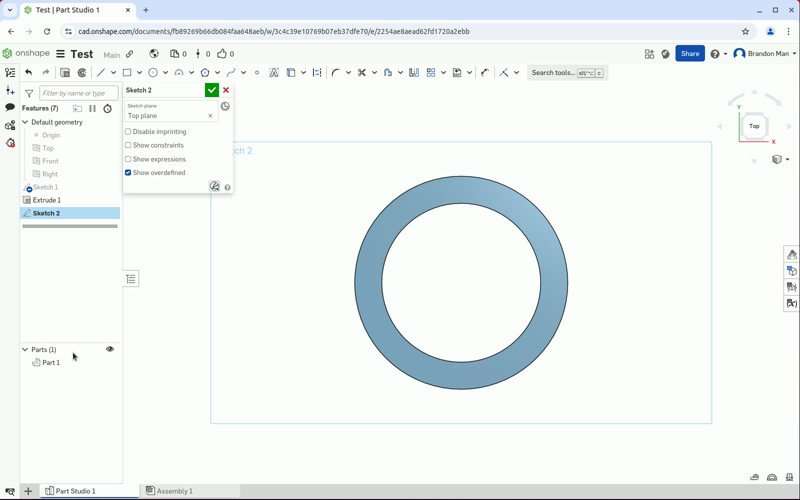
key(y)
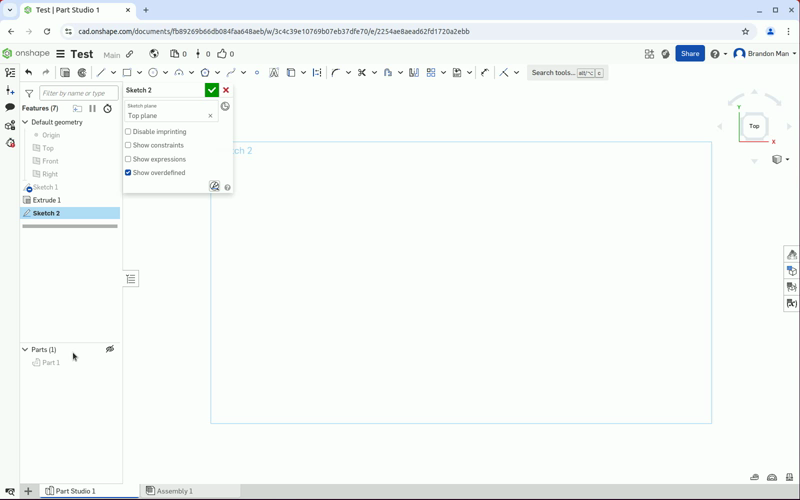
key(c)
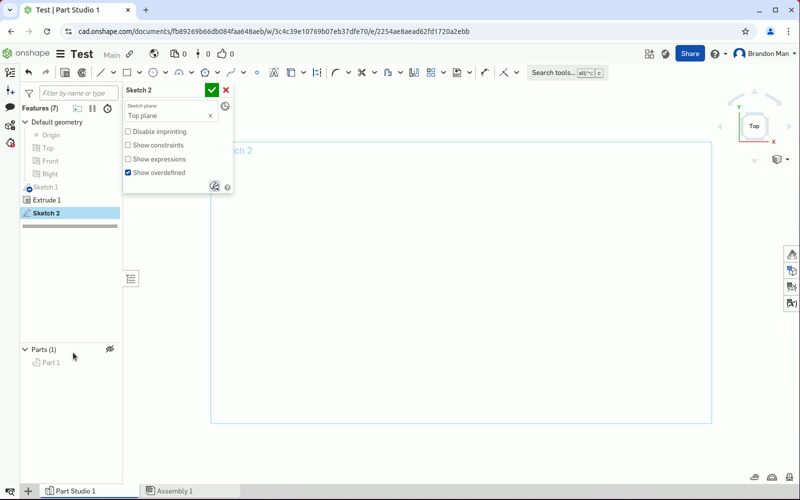
key_down(shift)
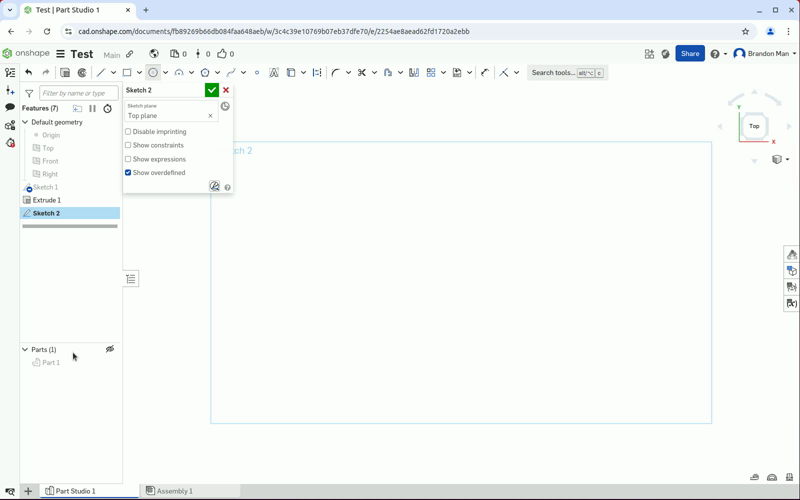
mouse_move(461, 282)
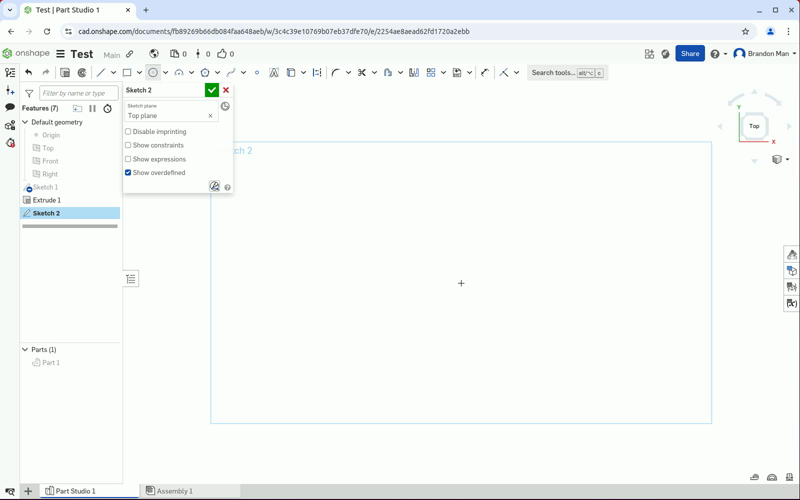
click(461, 282)
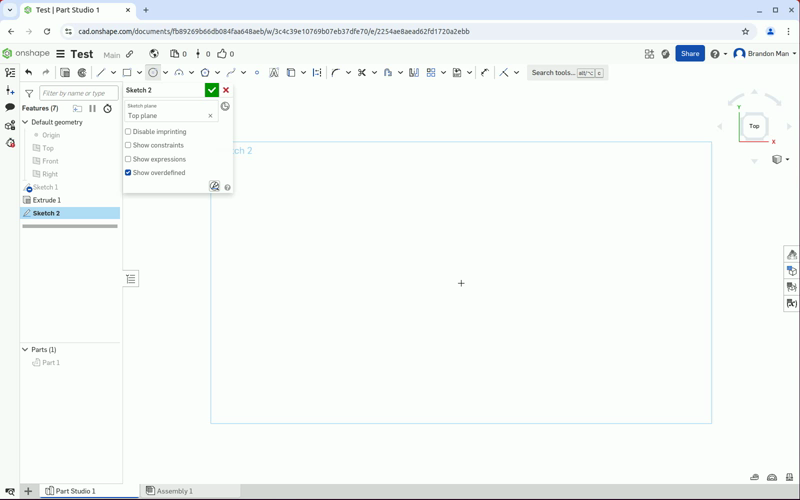
key_up(shift)
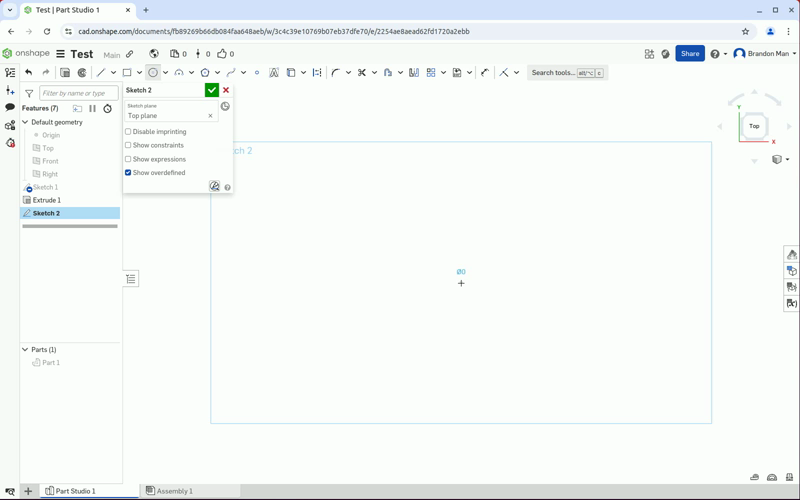
mouse_move(525, 282)
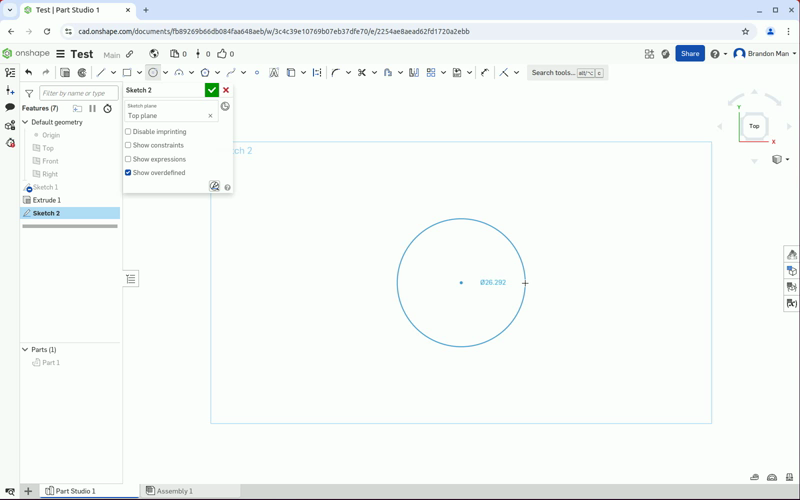
click(525, 282)
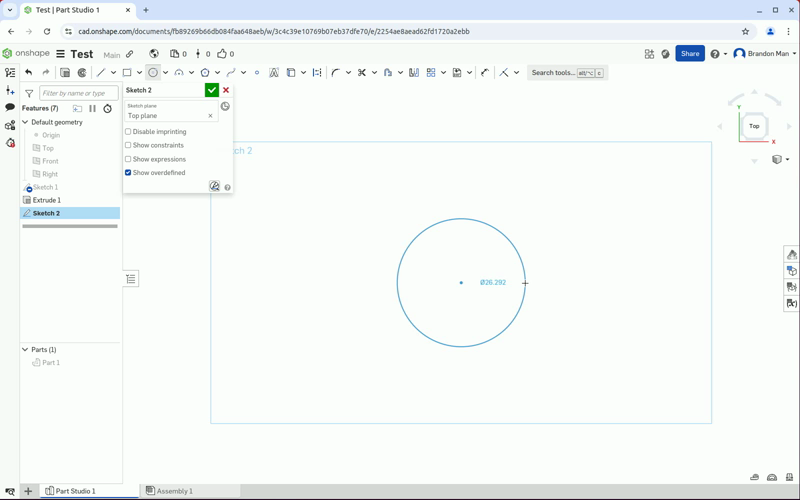
key(esc)
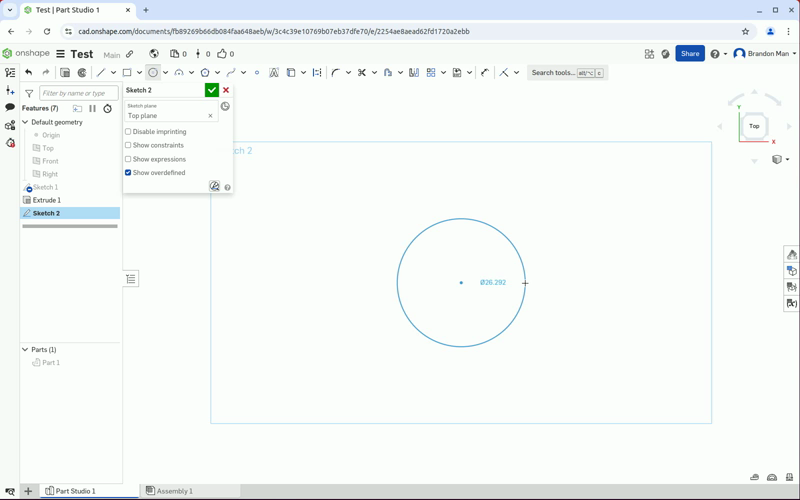
key(c)
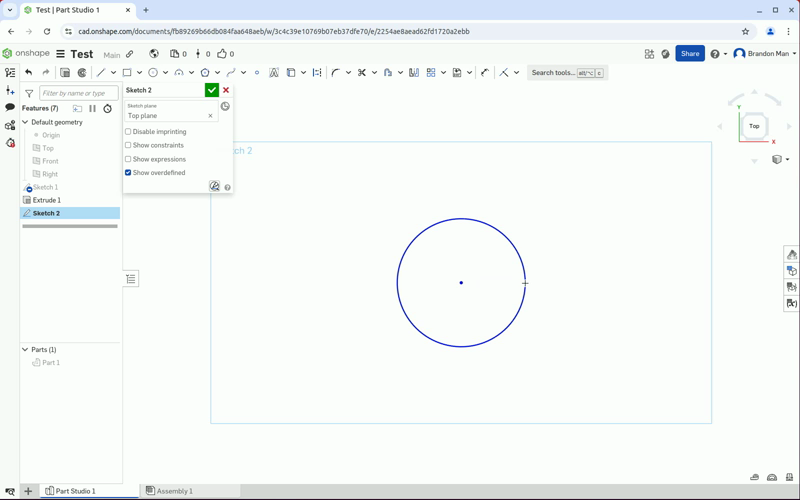
key_down(shift)
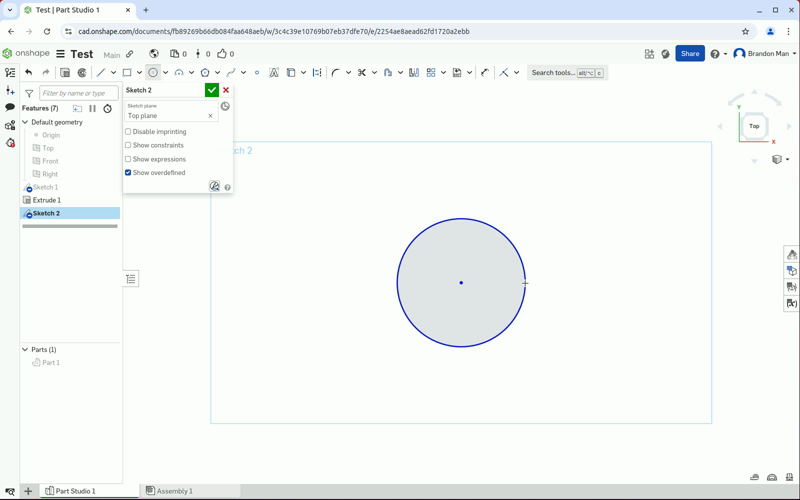
mouse_move(461, 282)
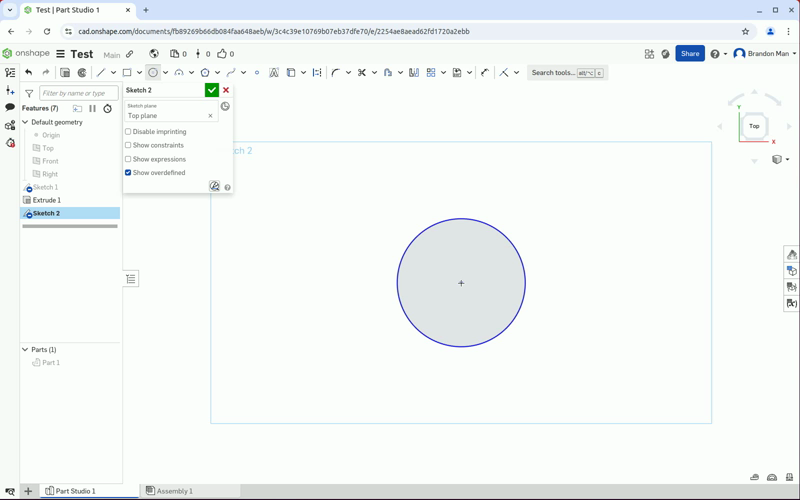
click(461, 282)
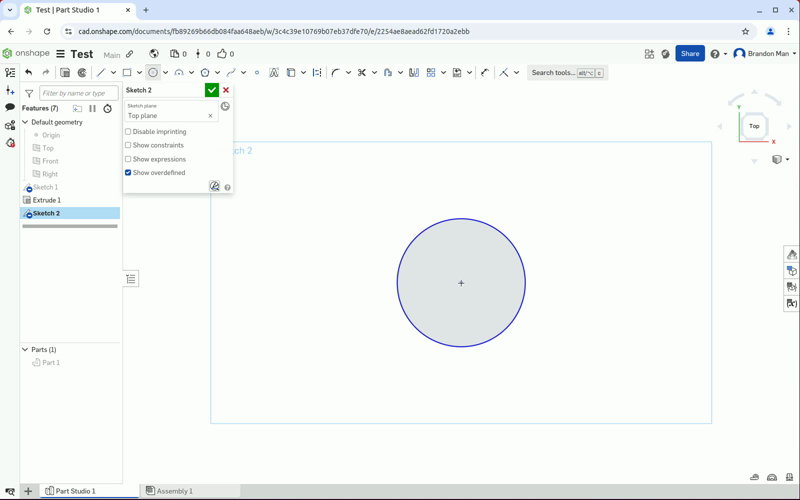
key_up(shift)
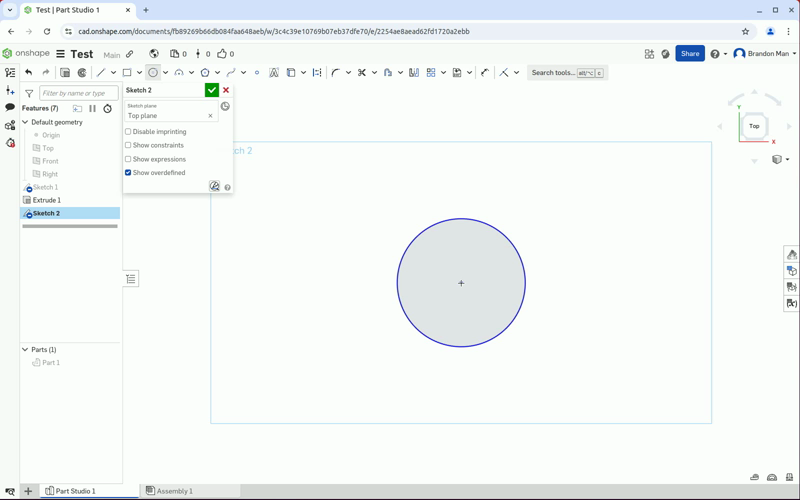
mouse_move(506, 282)
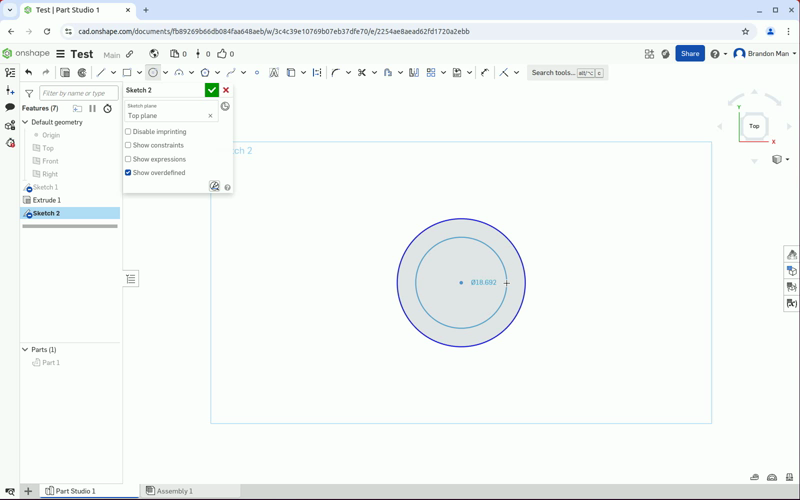
click(506, 282)
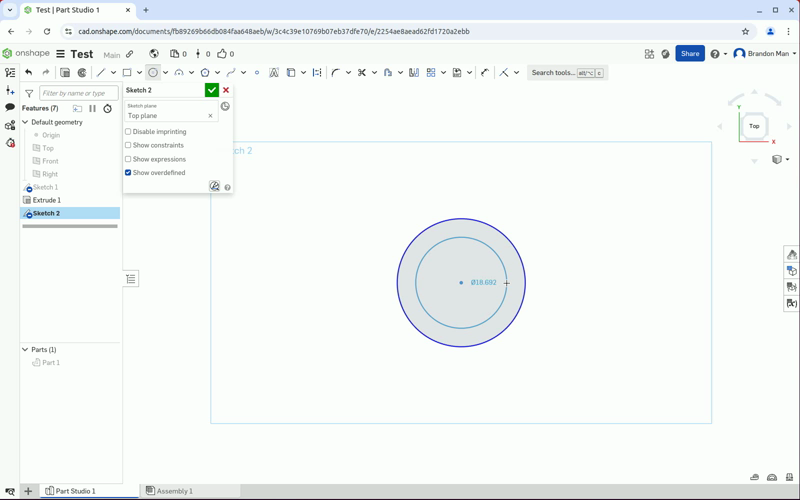
key(esc)
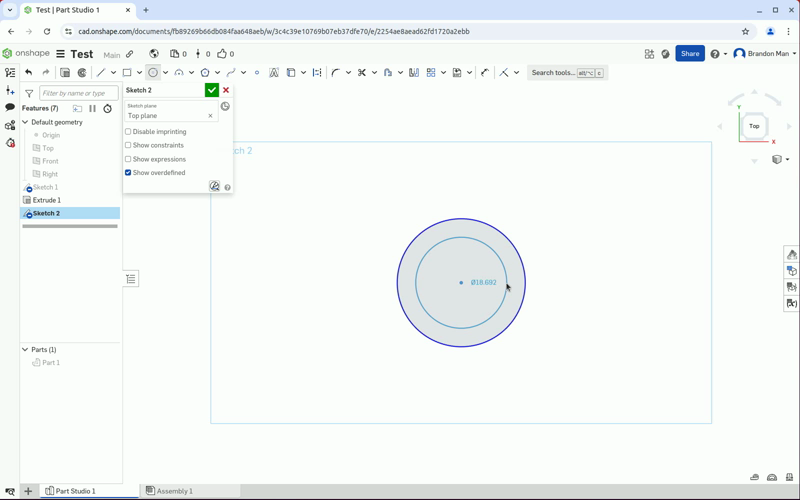
mouse_move(508, 255)
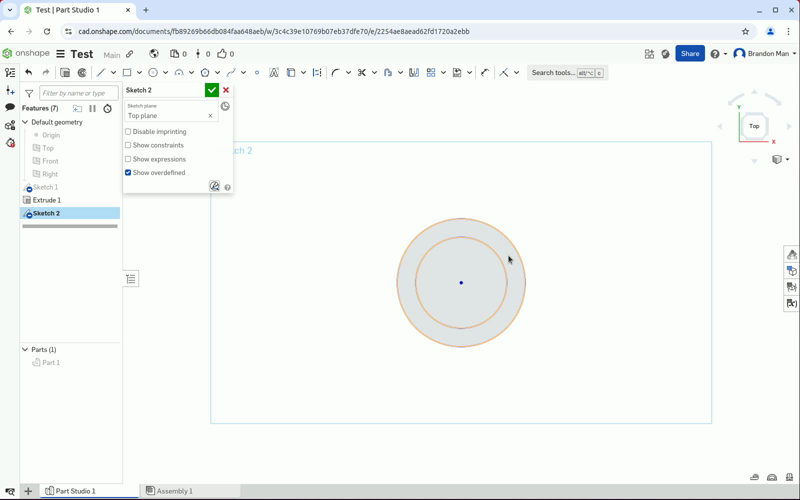
click(508, 255)
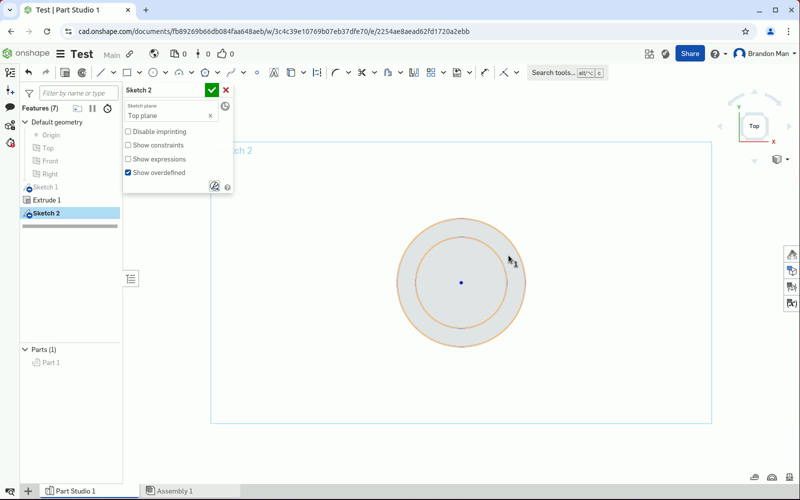
mouse_move(73, 352)
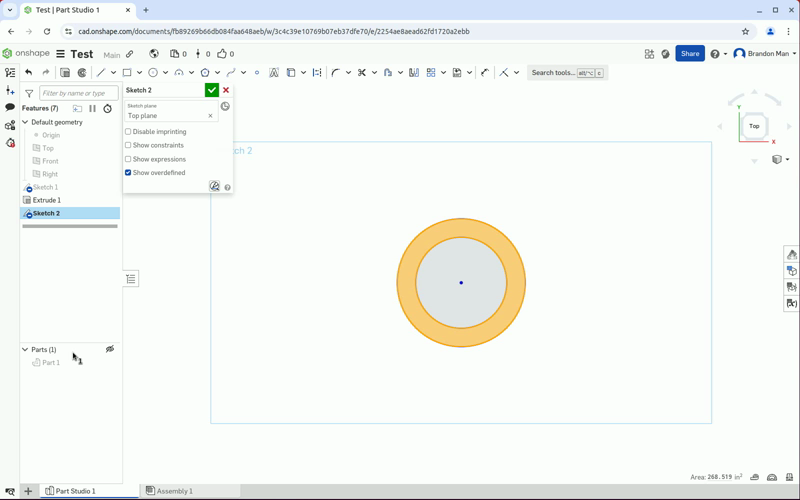
key(shift+y)
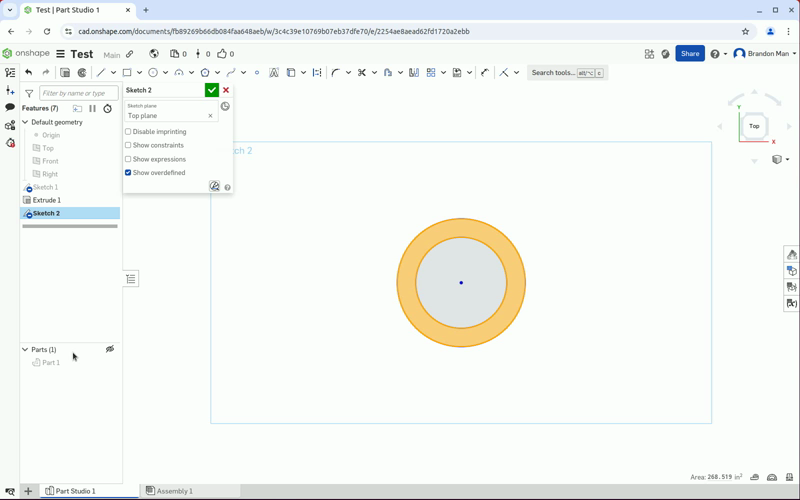
key(shift+e)
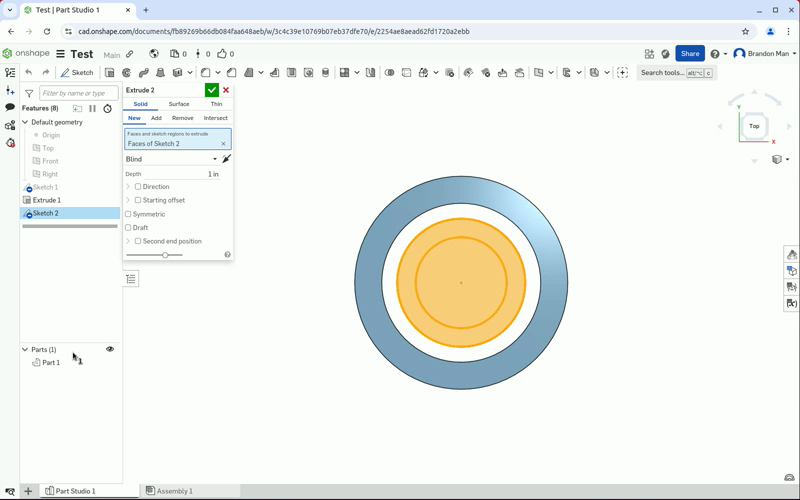
mouse_move(143, 106)
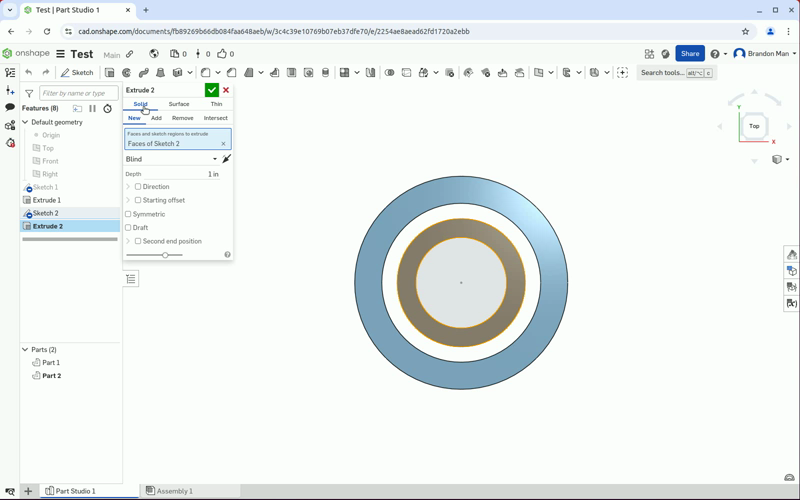
click(143, 106)
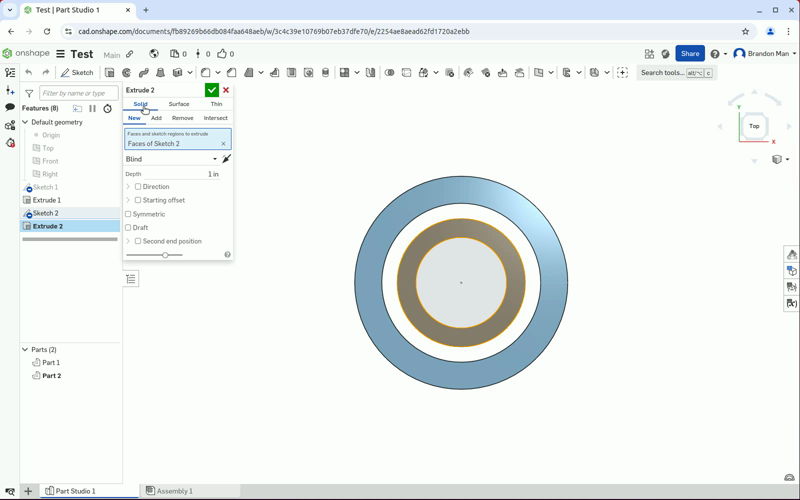
mouse_move(137, 120)
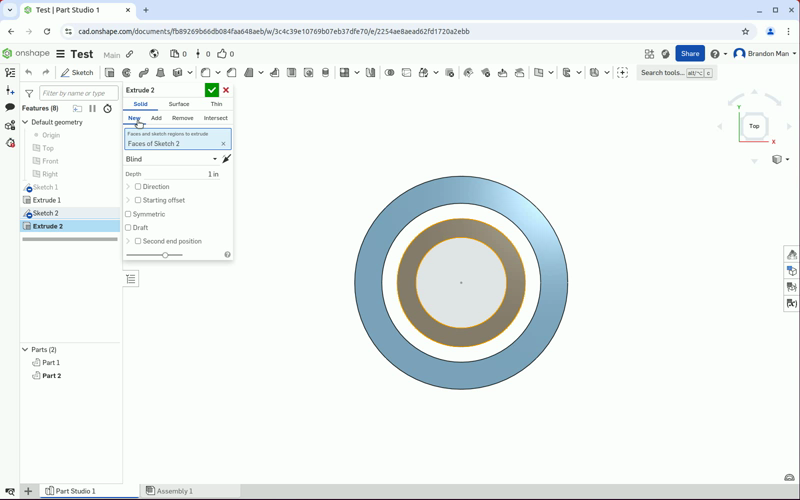
click(137, 120)
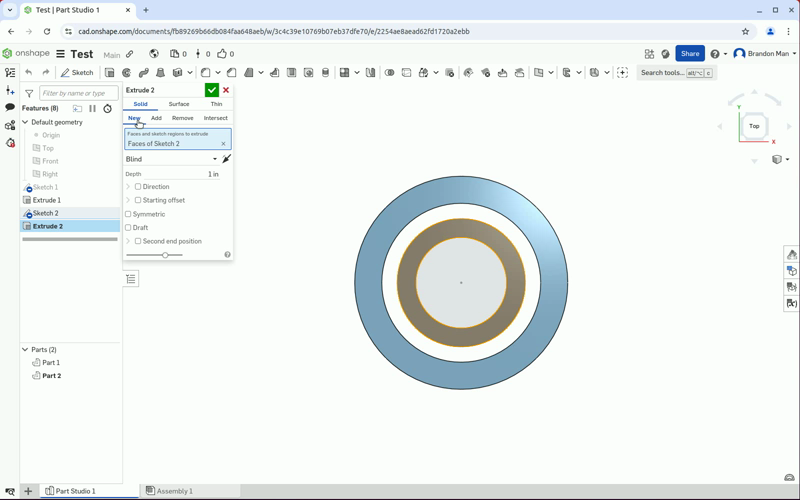
key(tab, 4)
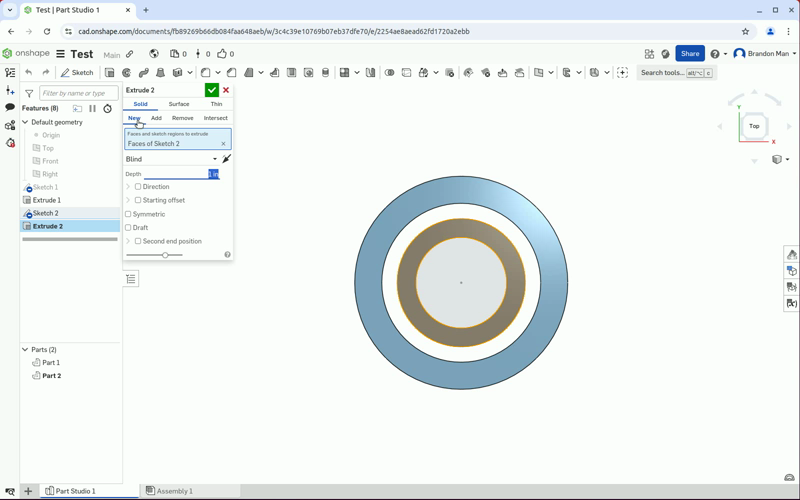
text(4.333)
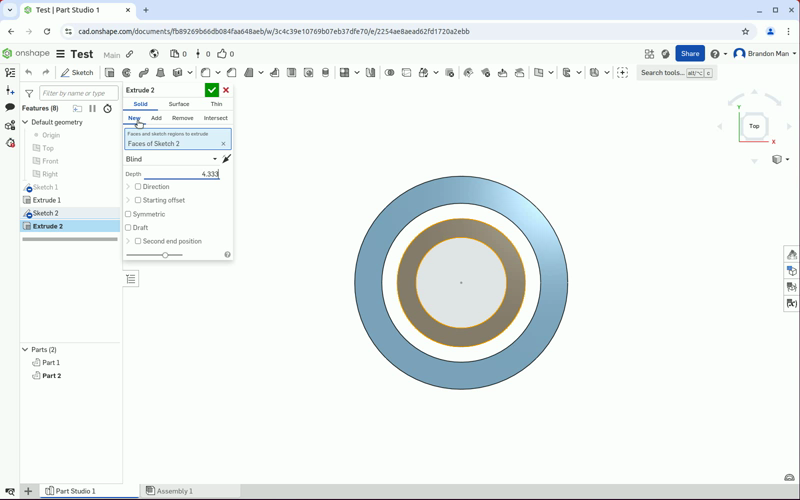
key(enter)
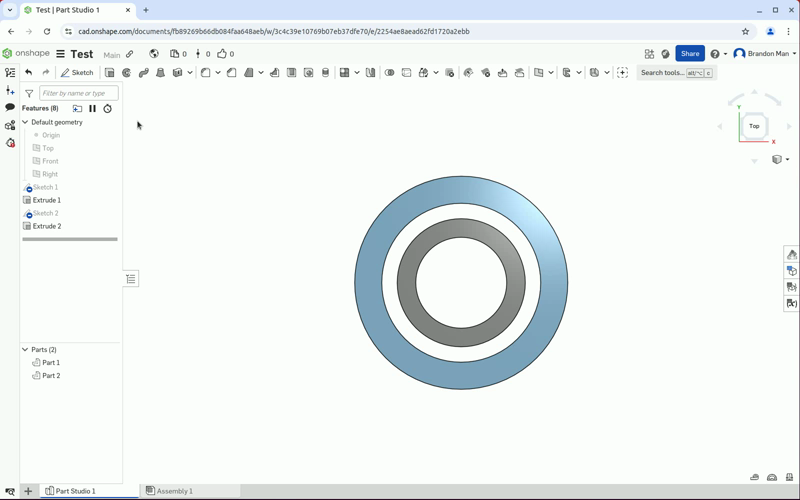
key(shift+h)
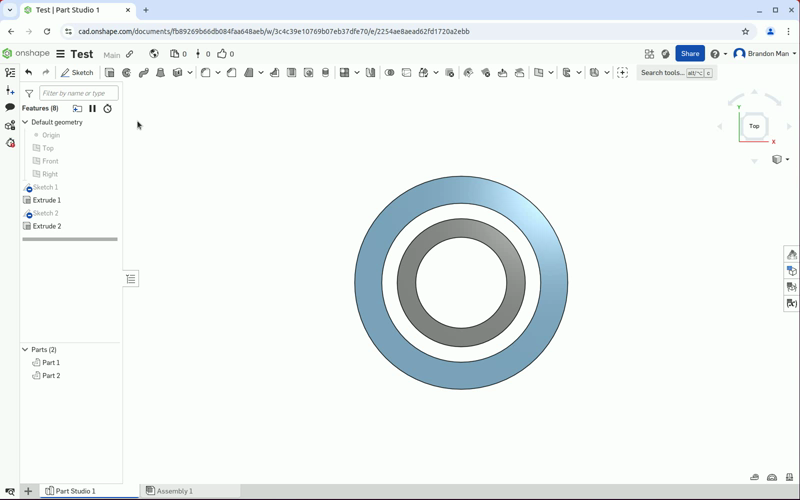
key(shift+h)
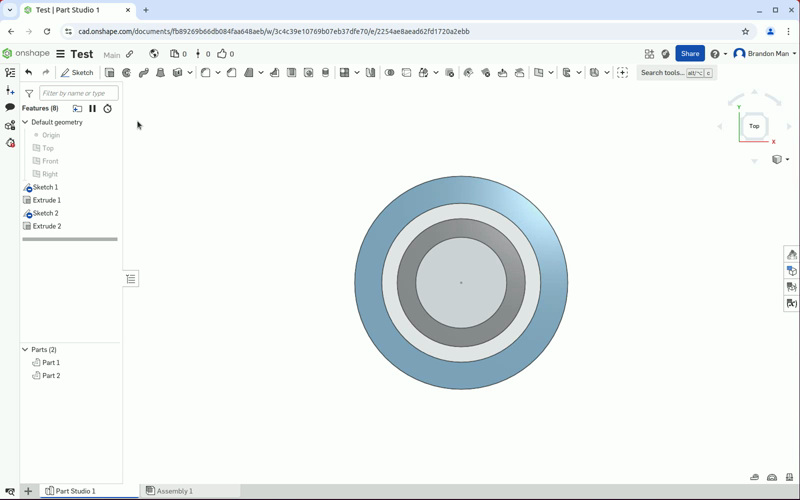
key(shift+7)
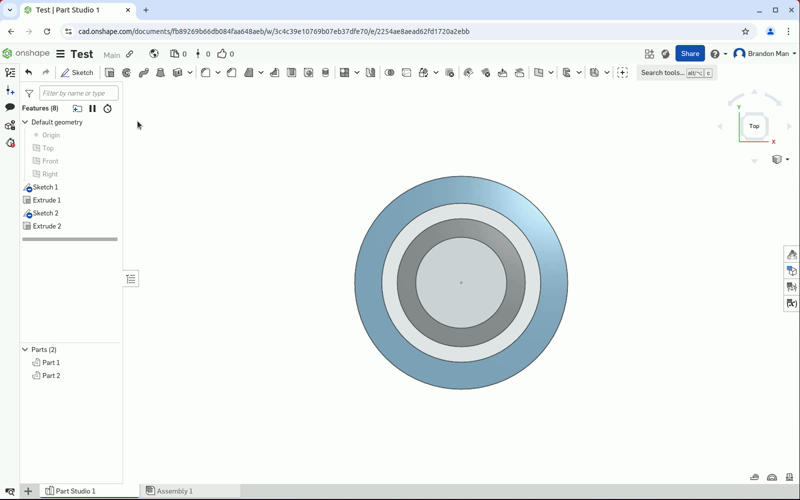
key(up, 3)
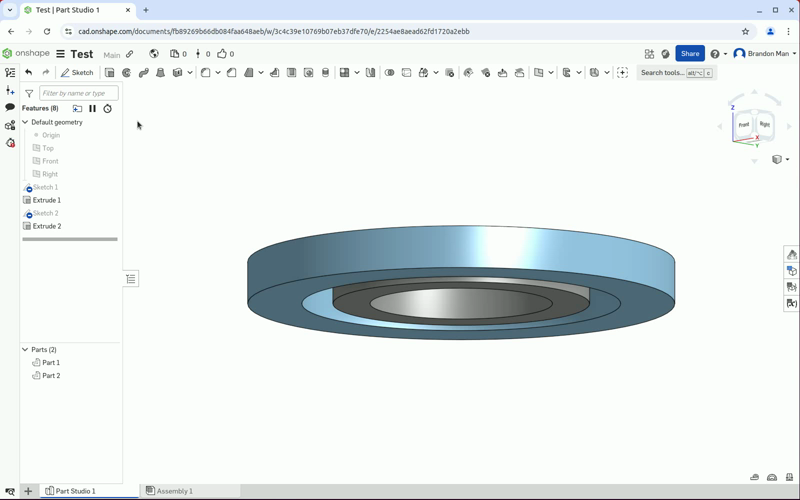
key(left, 3)
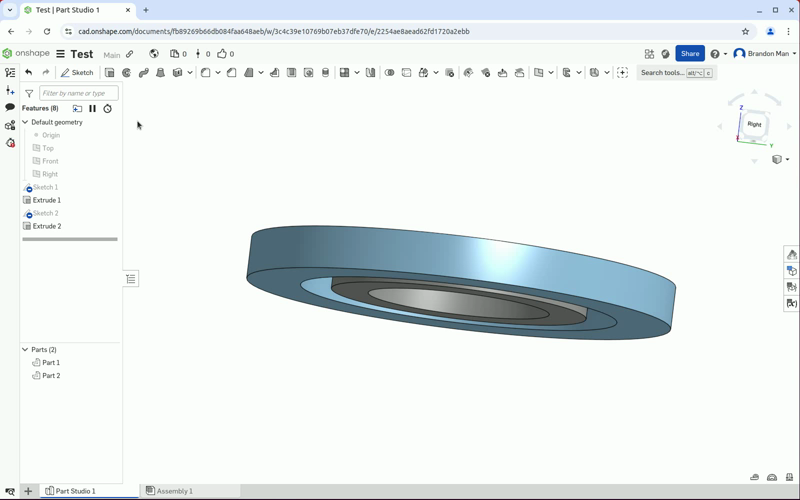
key(right, 3)
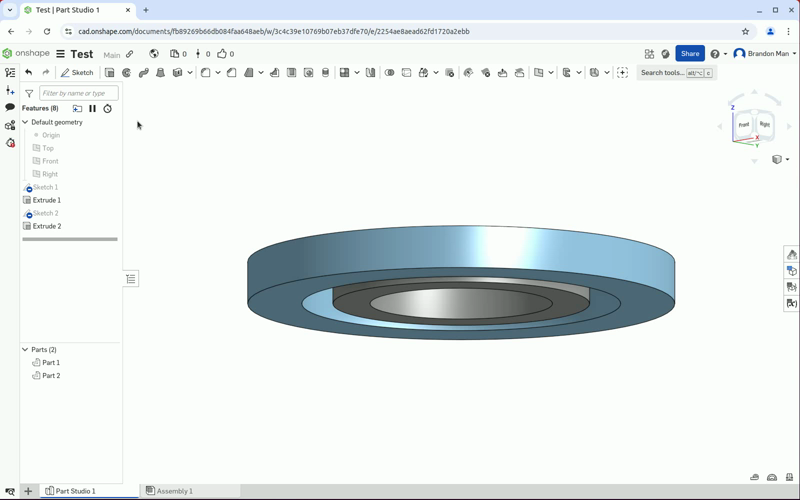
key(down, 3)
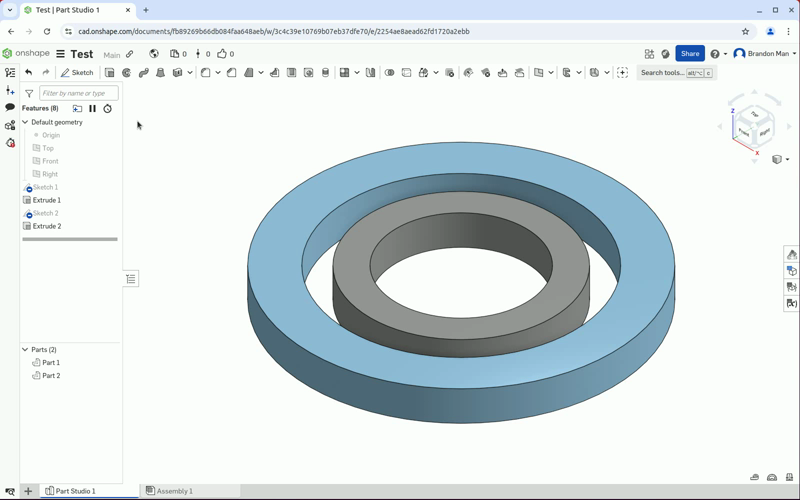
mouse_move(73, 189)
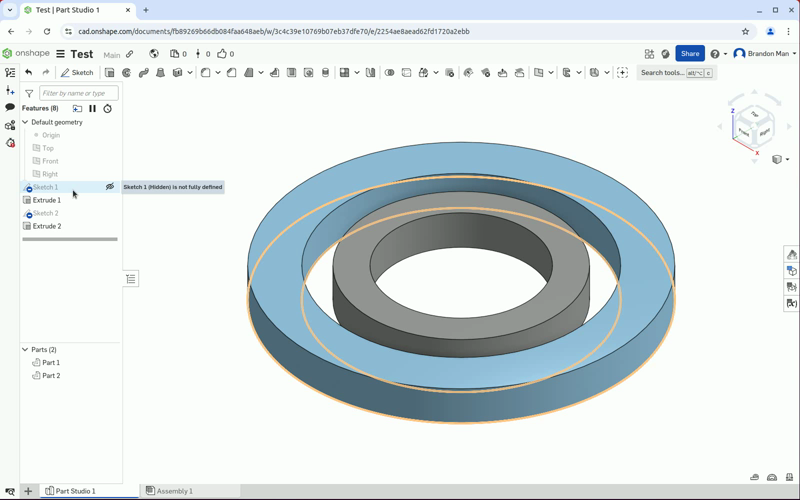
click(73, 189)